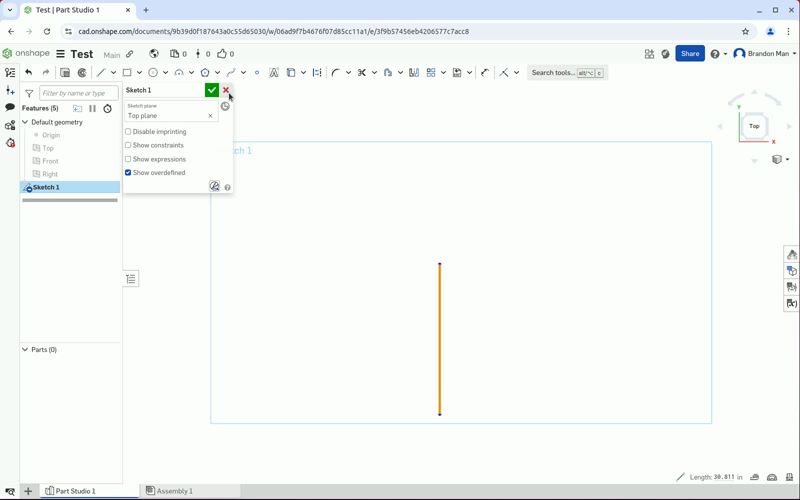
key(shift+h)
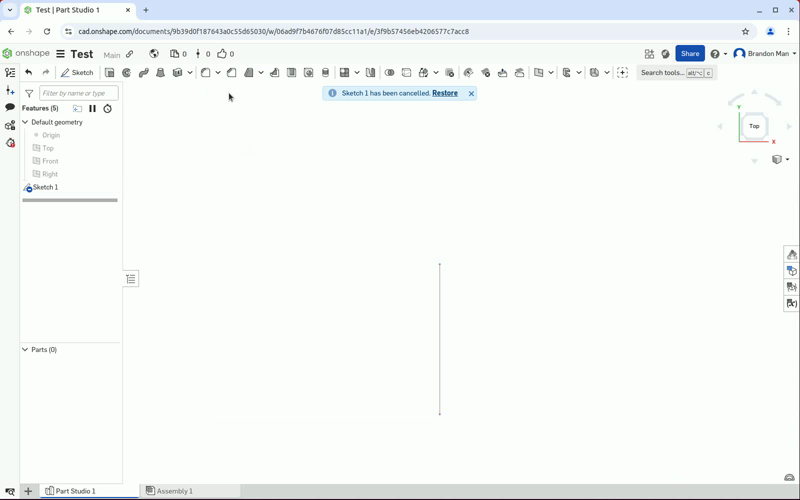
key(shift+s)
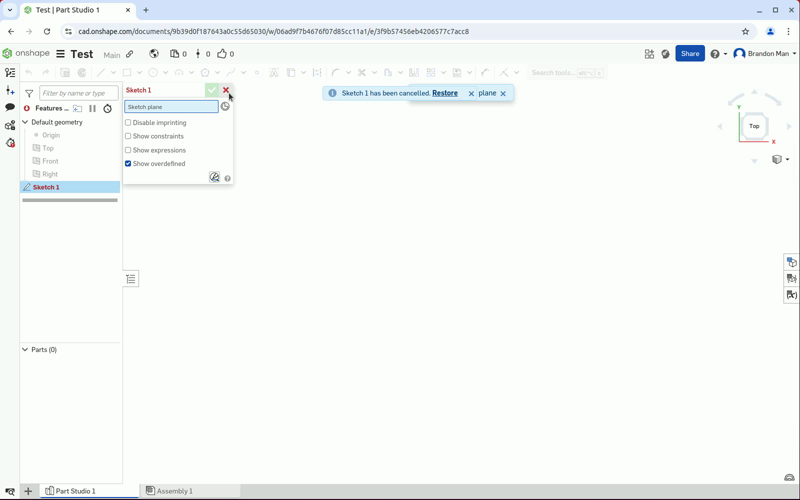
mouse_move(73, 150)
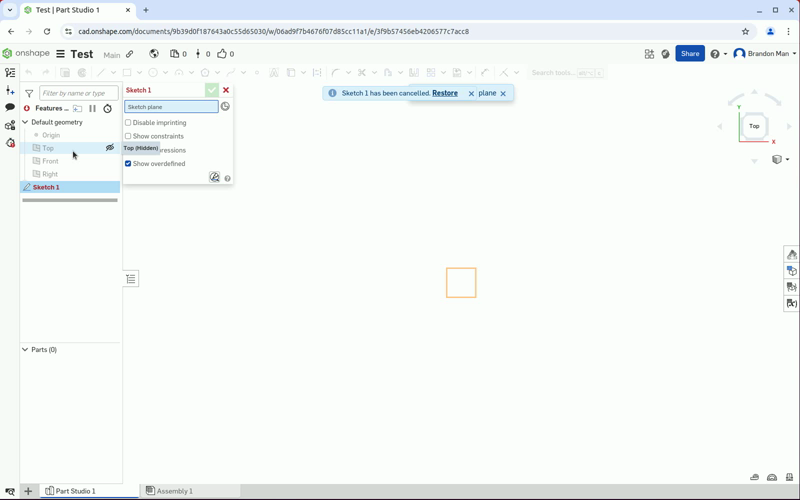
click(73, 150)
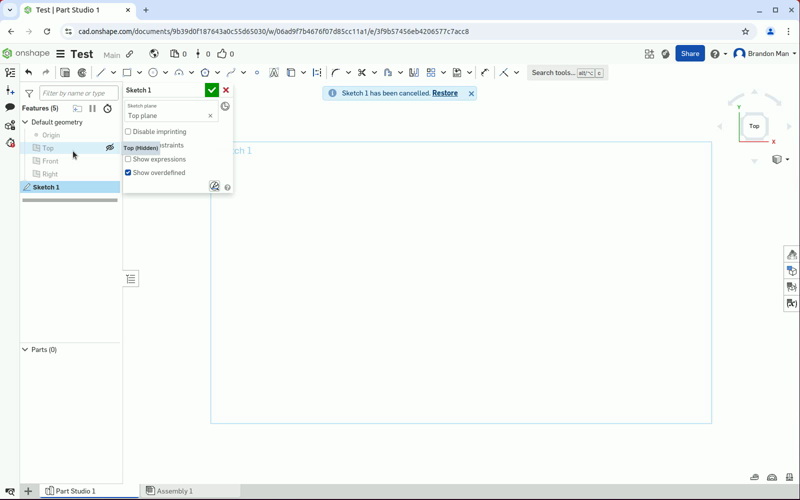
mouse_move(73, 352)
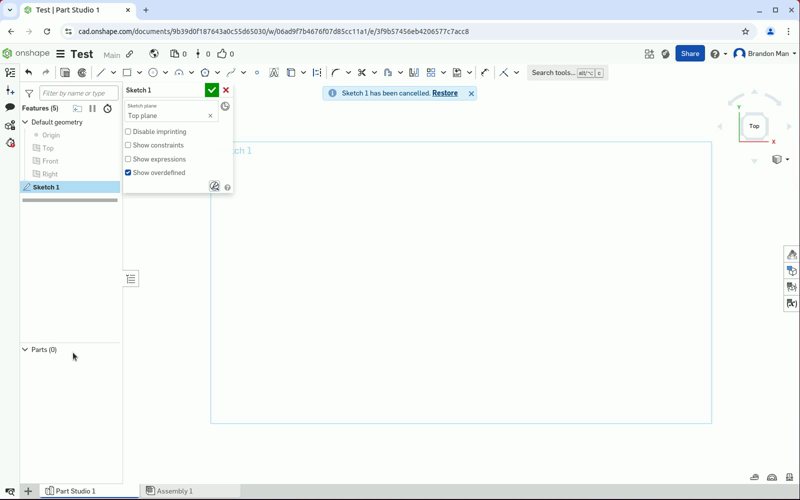
key(y)
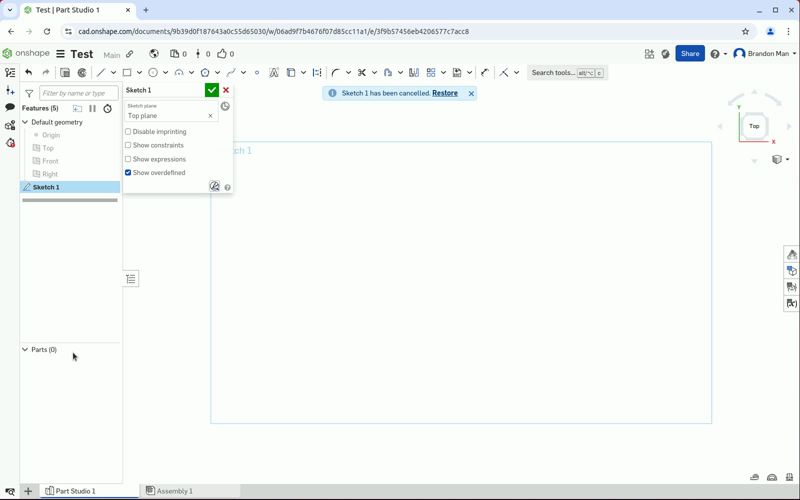
key(c)
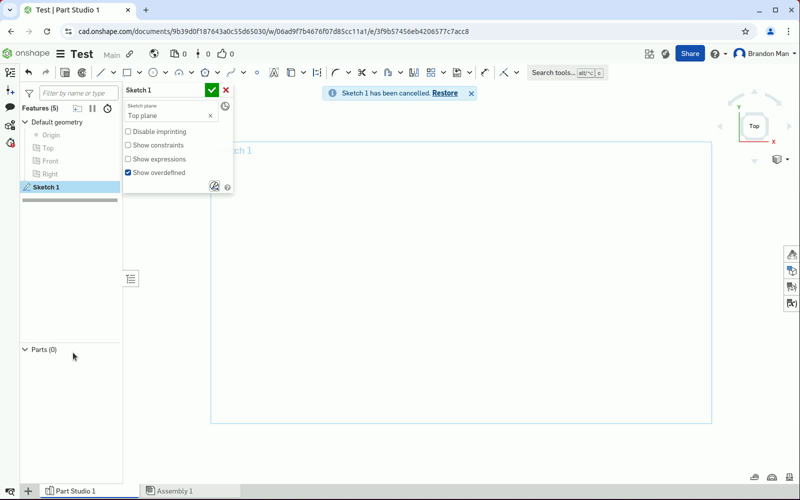
key_down(shift)
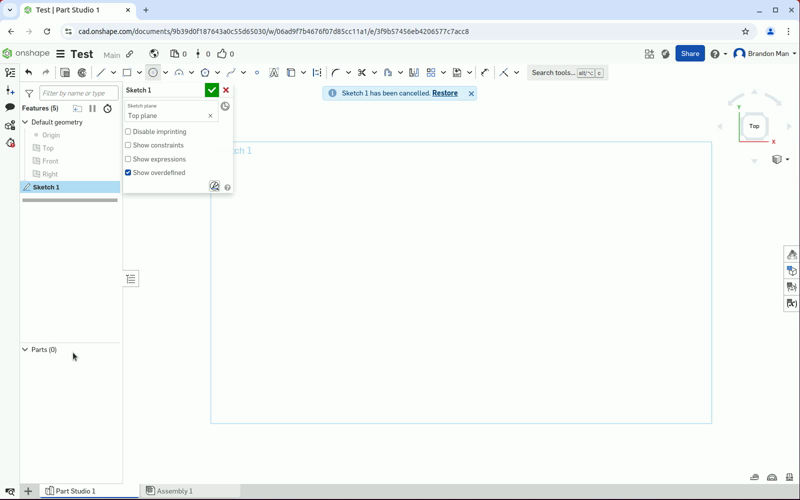
mouse_move(460, 282)
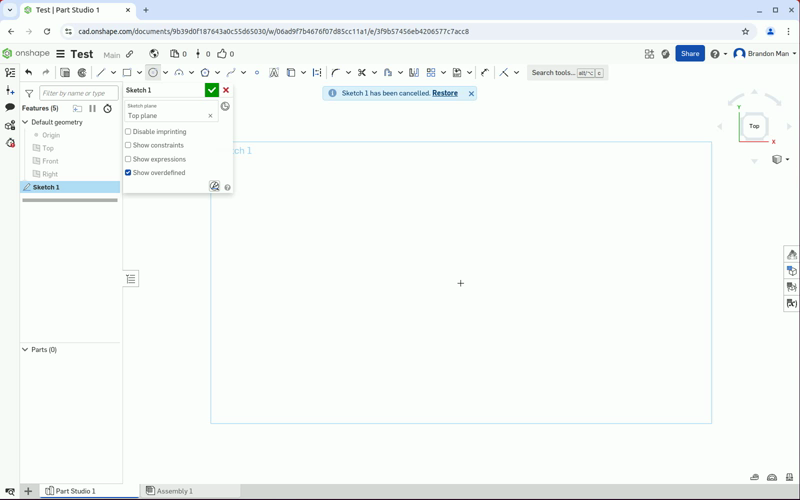
click(460, 282)
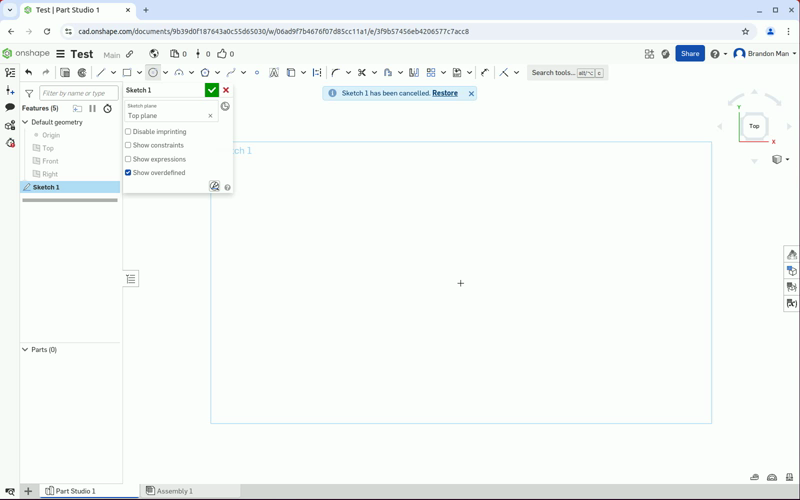
key_up(shift)
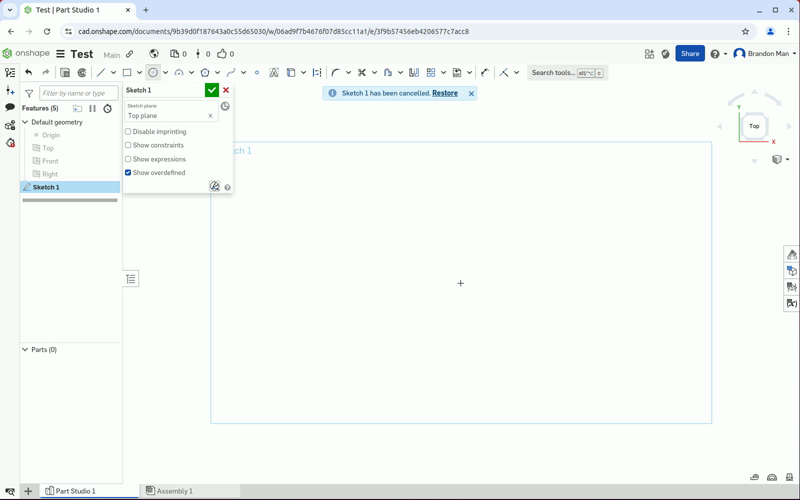
mouse_move(533, 282)
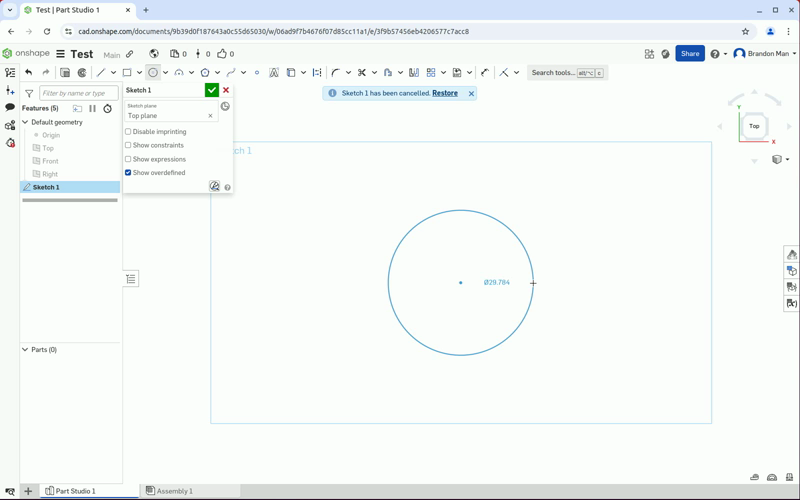
click(533, 282)
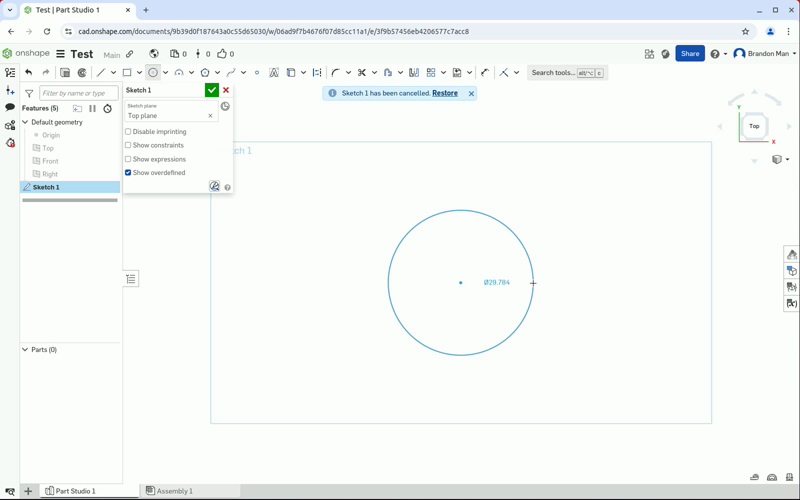
key(esc)
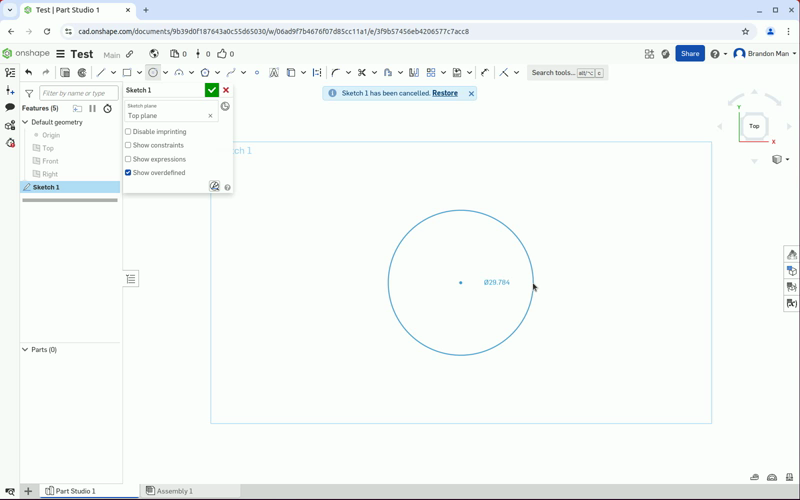
mouse_move(507, 282)
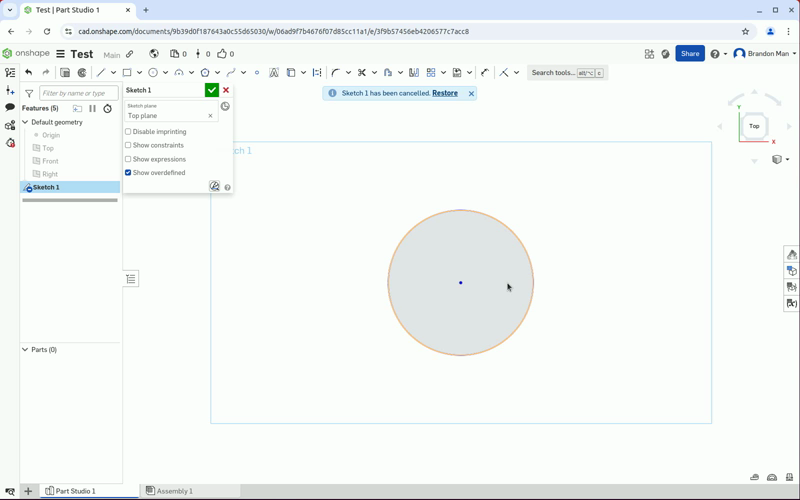
click(507, 282)
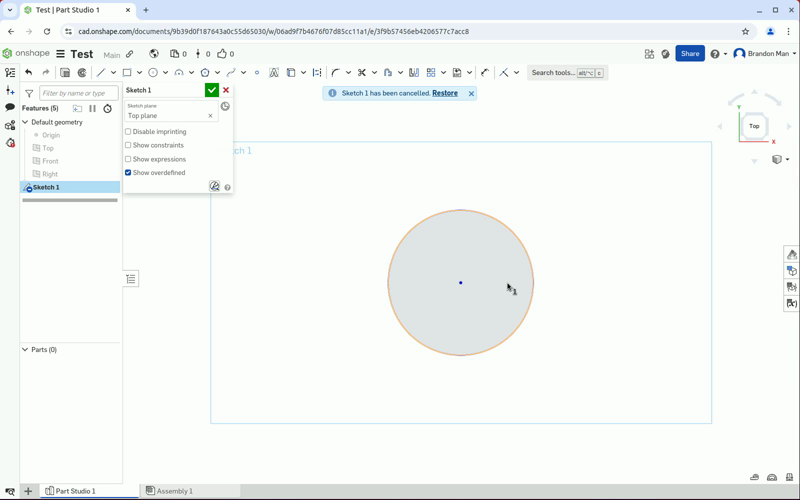
mouse_move(73, 352)
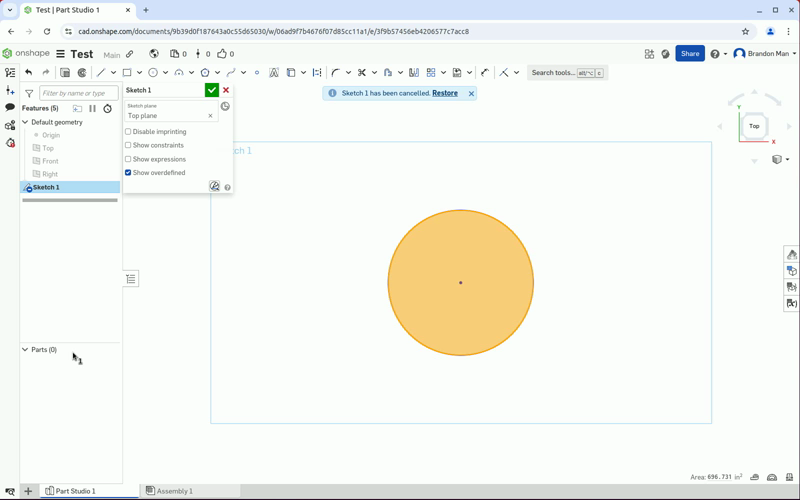
key(shift+y)
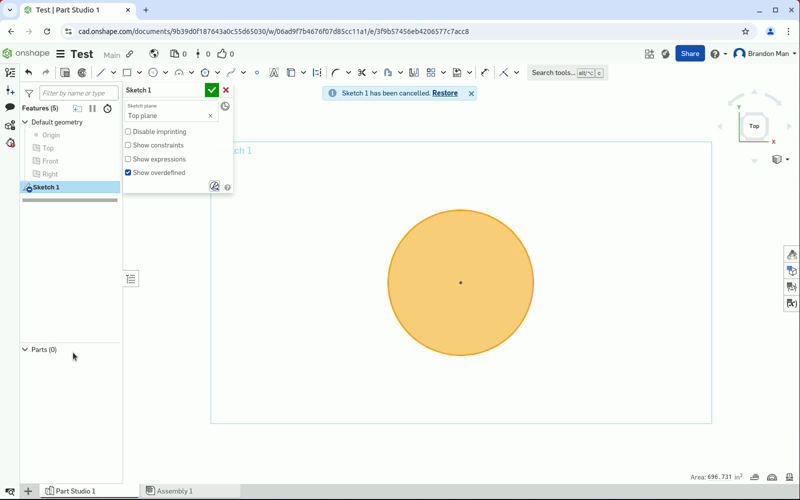
key(shift+e)
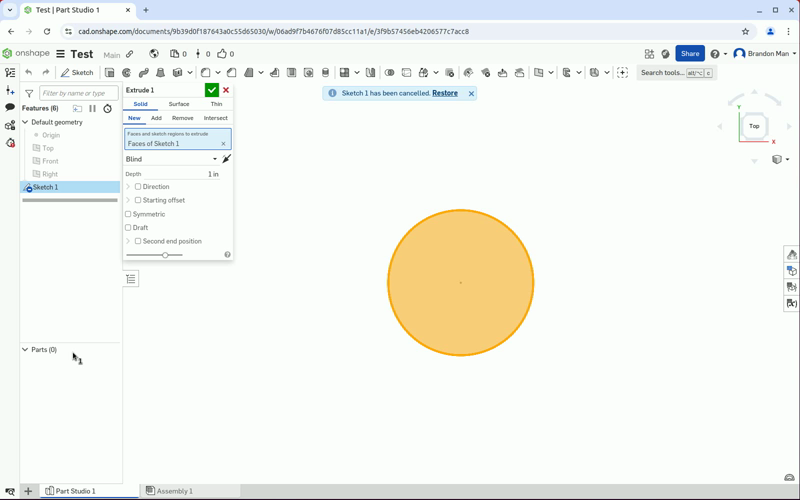
mouse_move(143, 106)
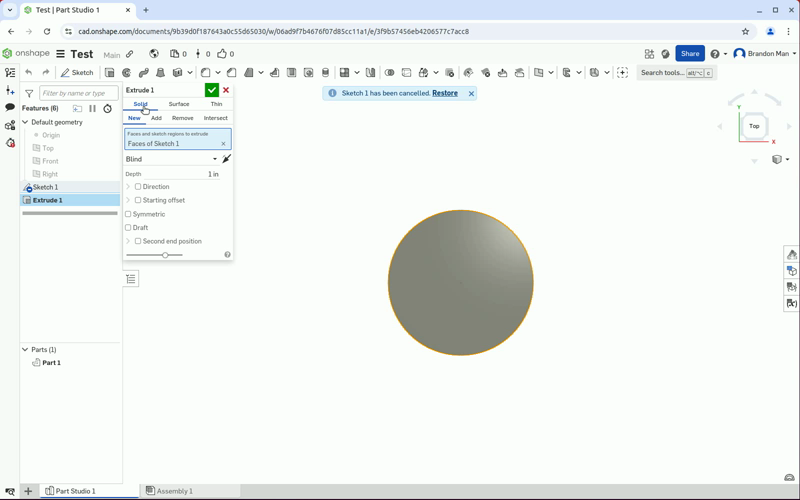
click(143, 106)
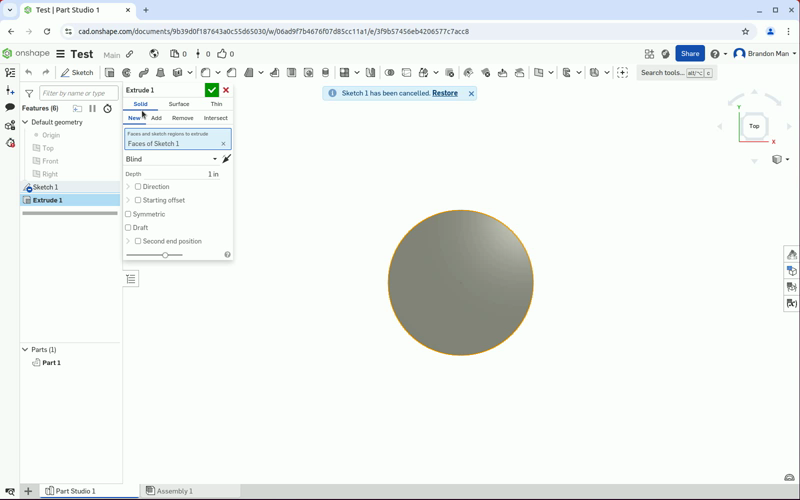
mouse_move(137, 120)
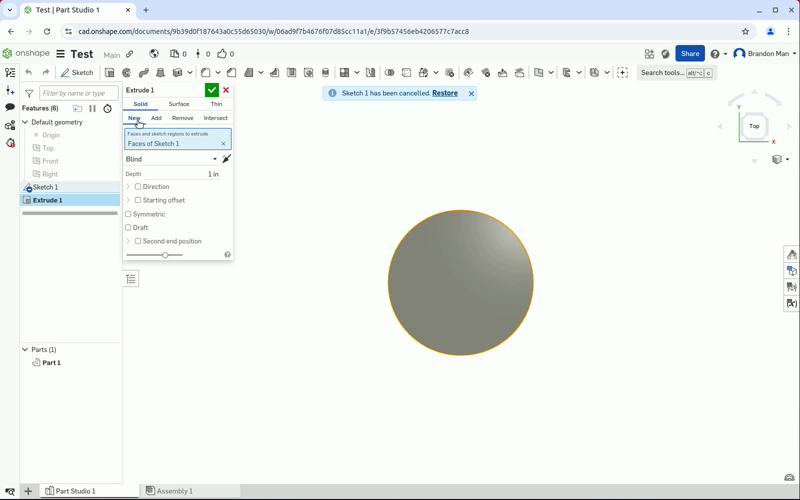
click(137, 120)
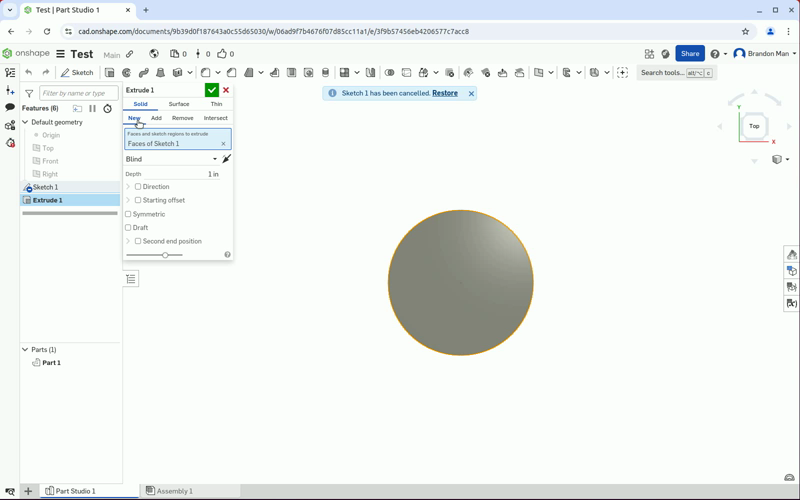
key(tab, 4)
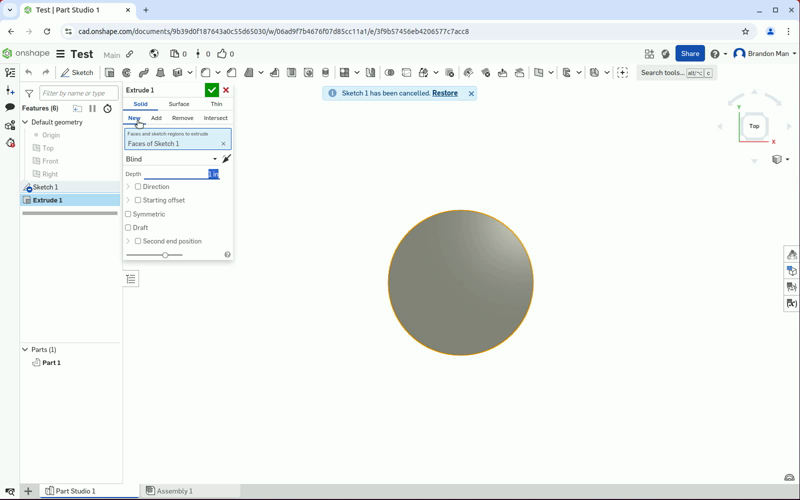
text(8.184)
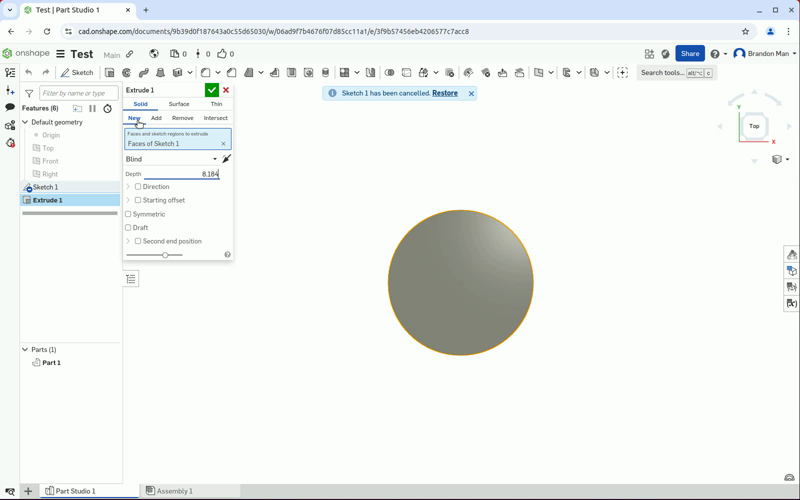
key(enter)
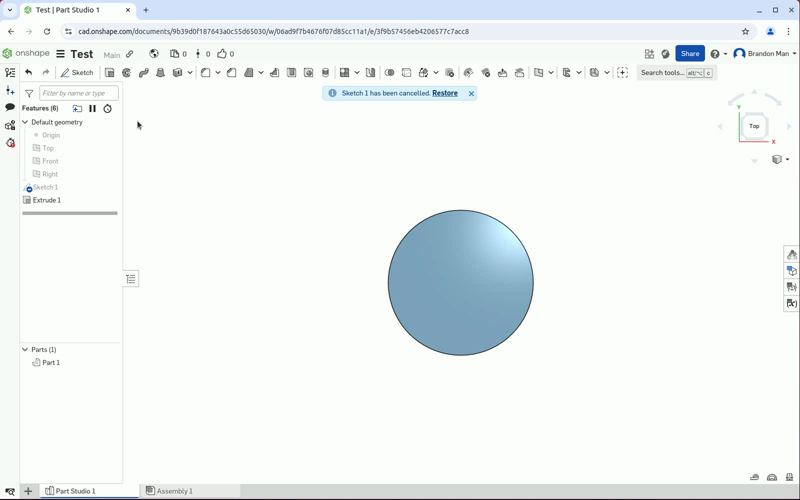
key(shift+h)
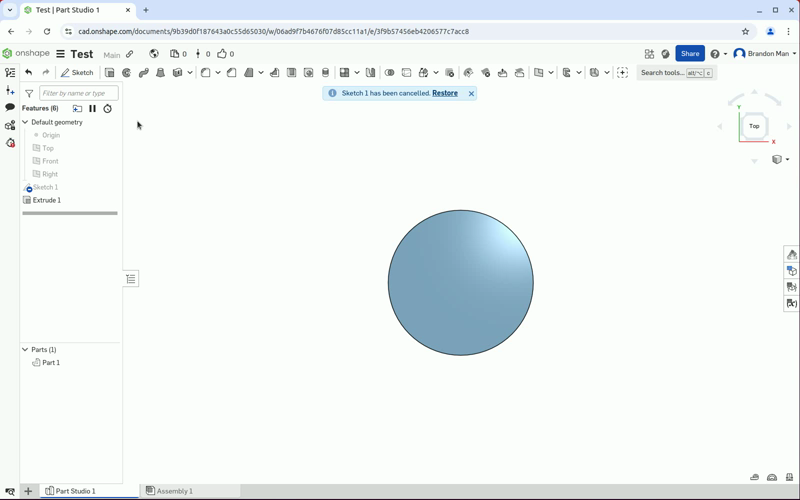
key(shift+h)
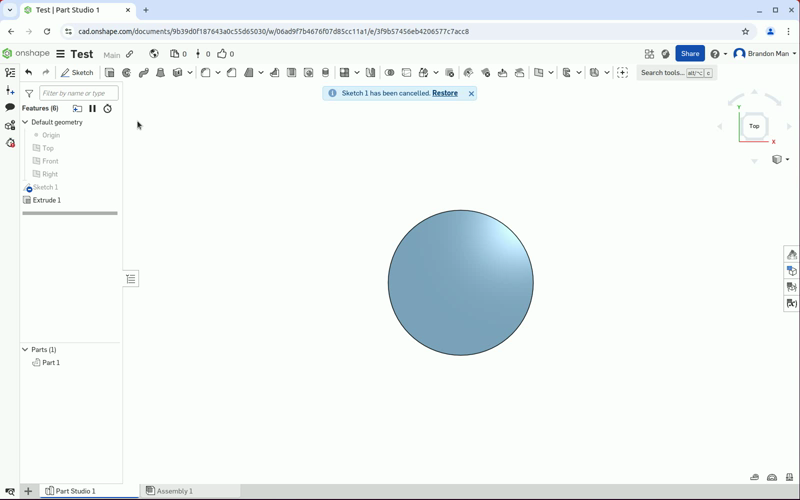
mouse_move(73, 189)
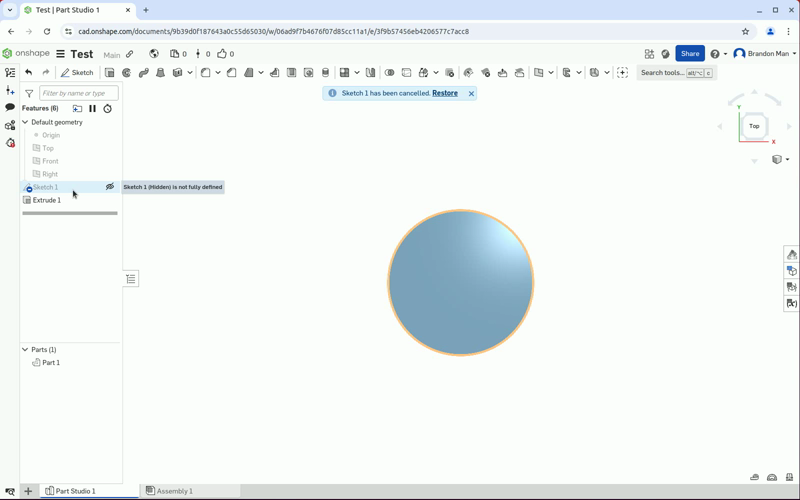
click(73, 189)
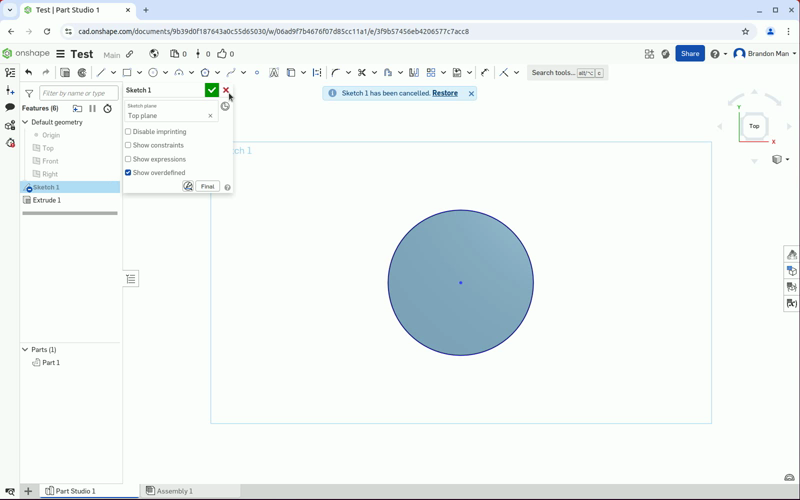
mouse_move(229, 92)
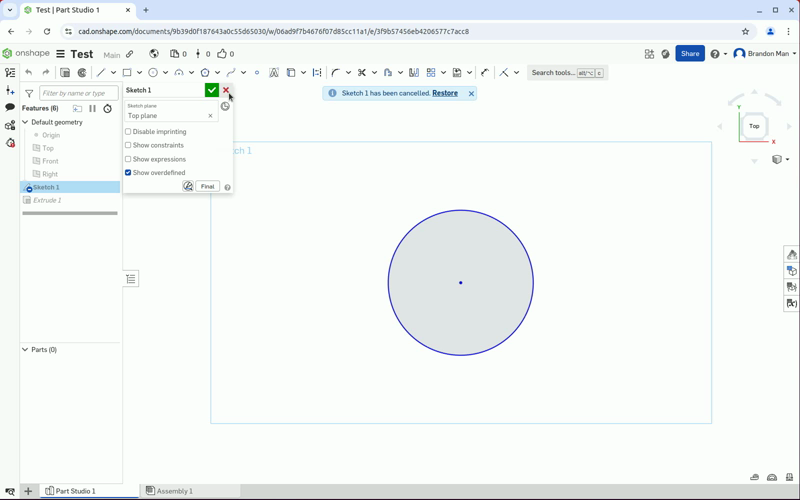
click(229, 92)
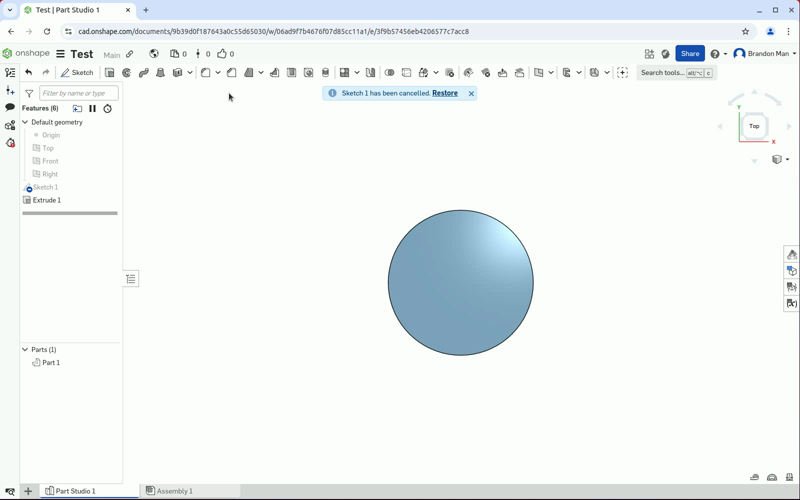
mouse_move(541, 75)
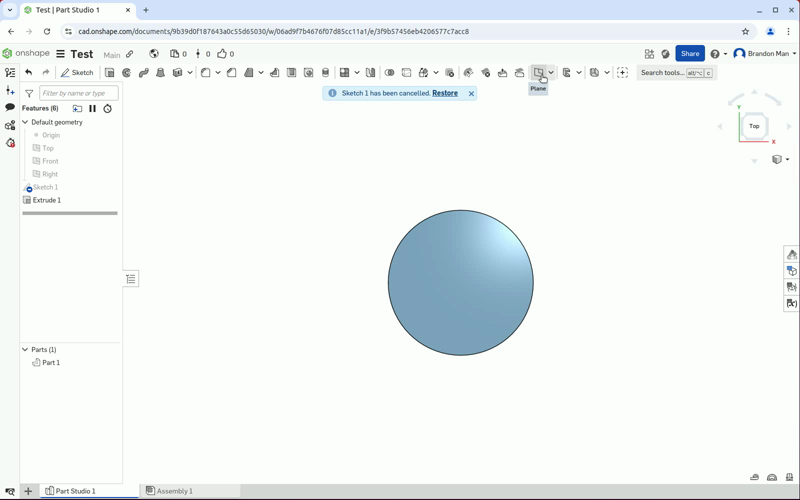
click(541, 75)
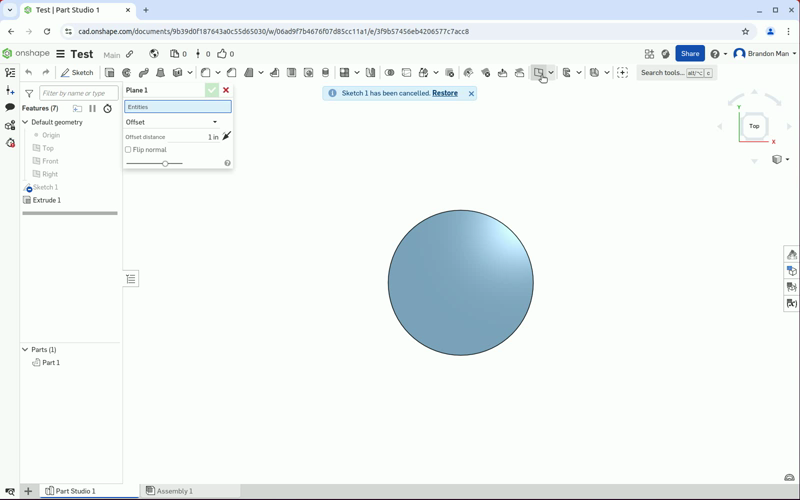
mouse_move(73, 150)
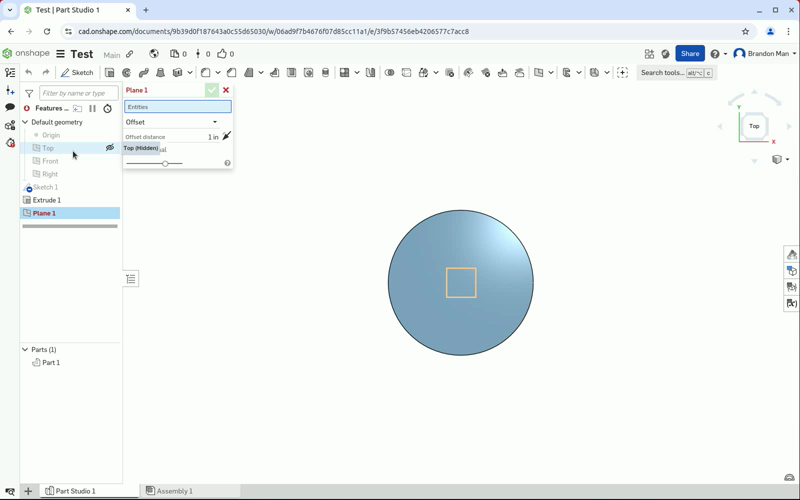
click(73, 150)
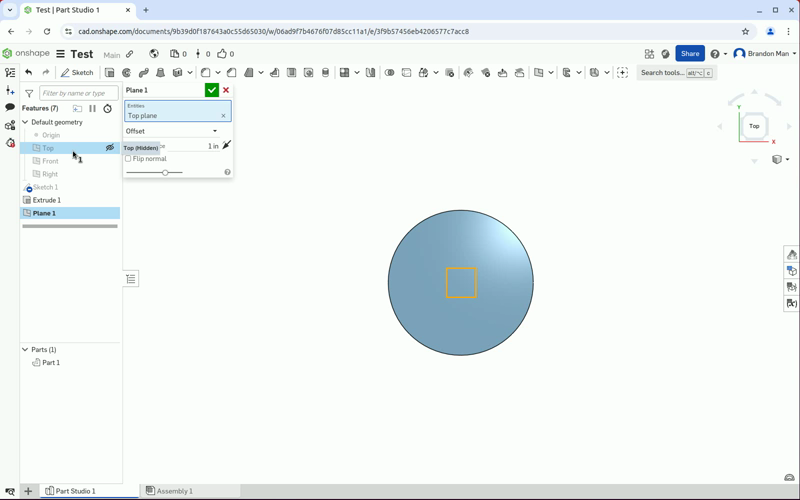
key(tab, 2)
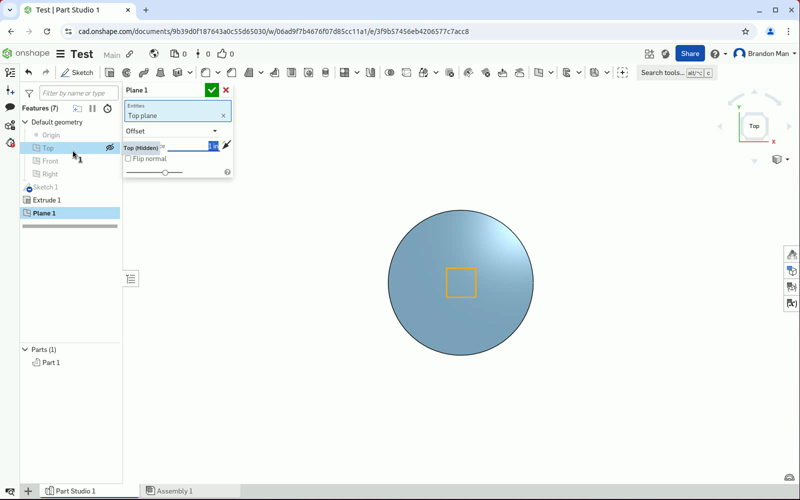
text(8.196)
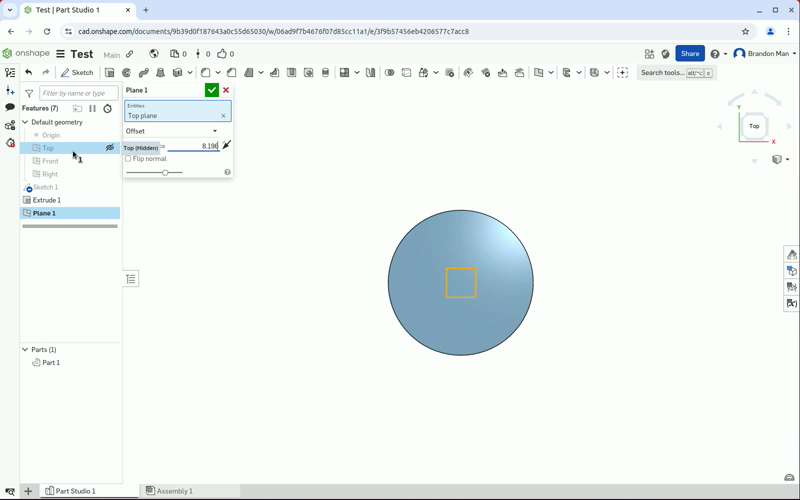
key(enter, 2)
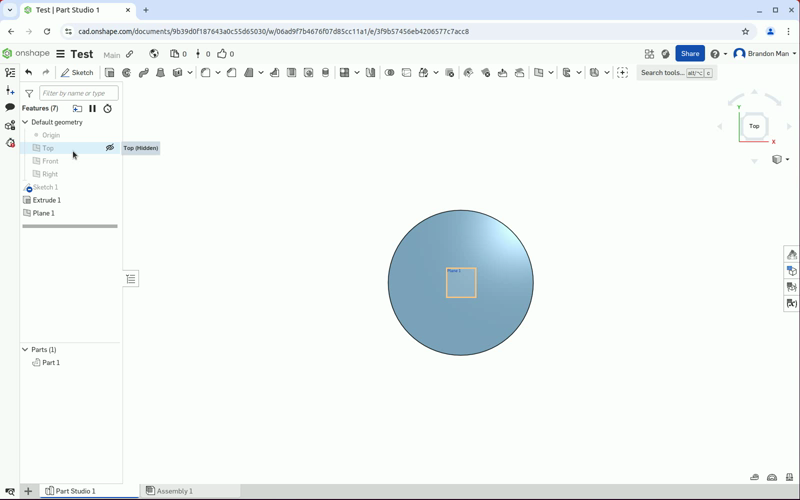
key(shift+s)
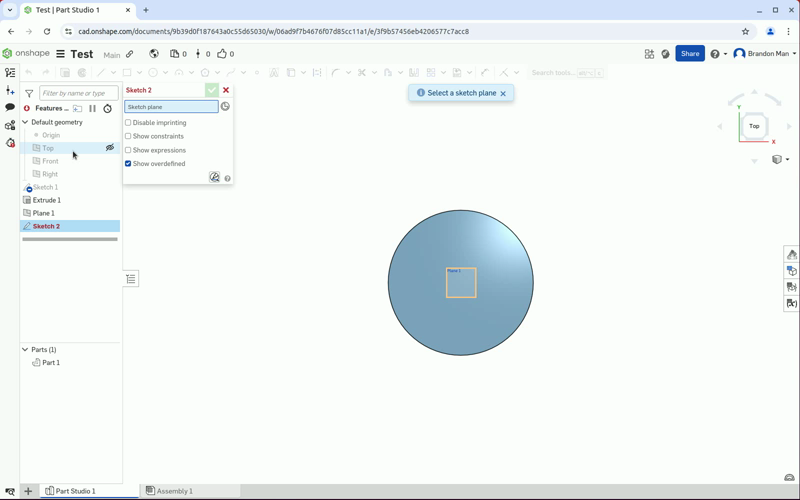
mouse_move(73, 215)
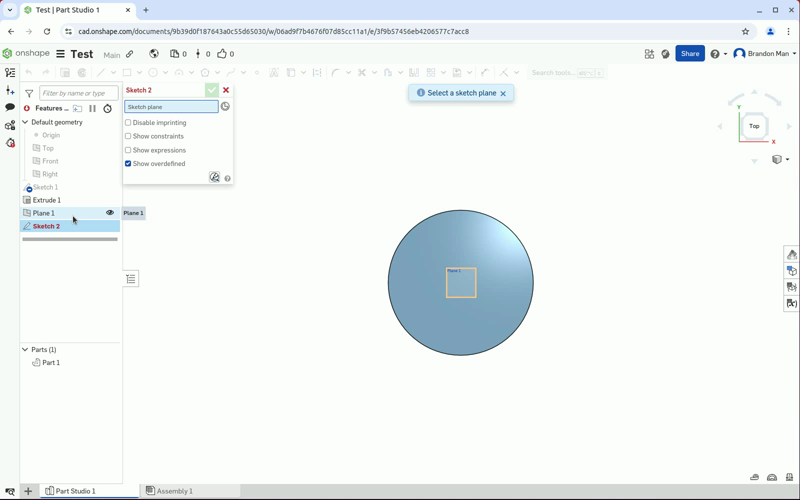
click(73, 215)
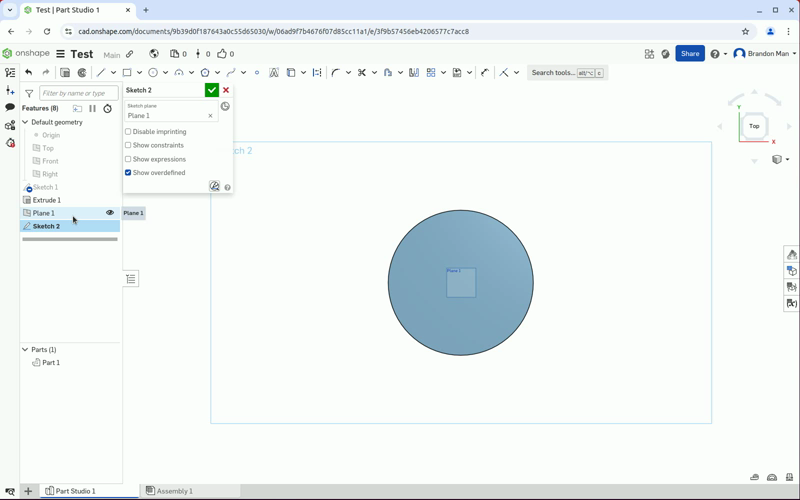
mouse_move(73, 352)
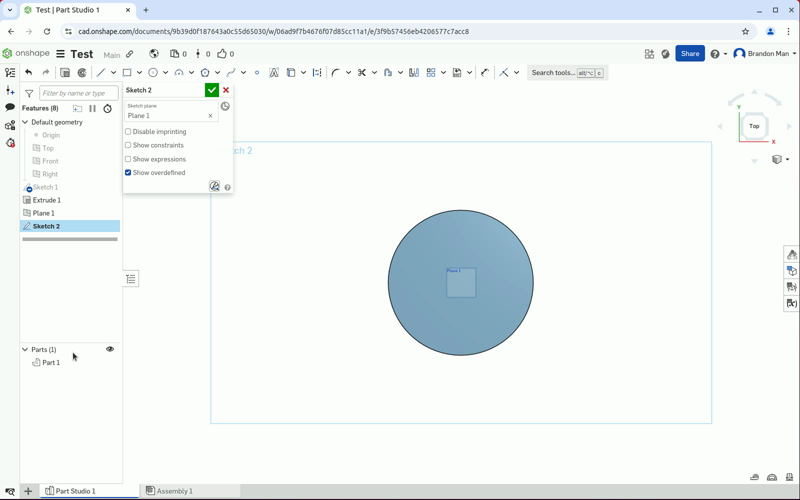
key(y)
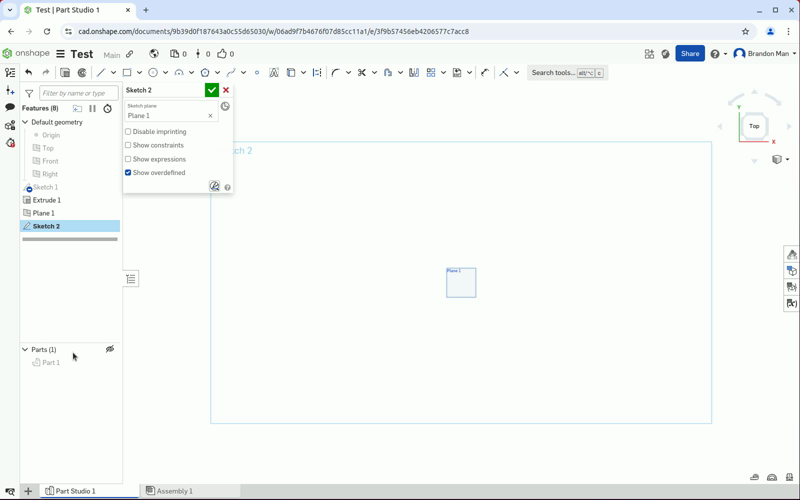
key(c)
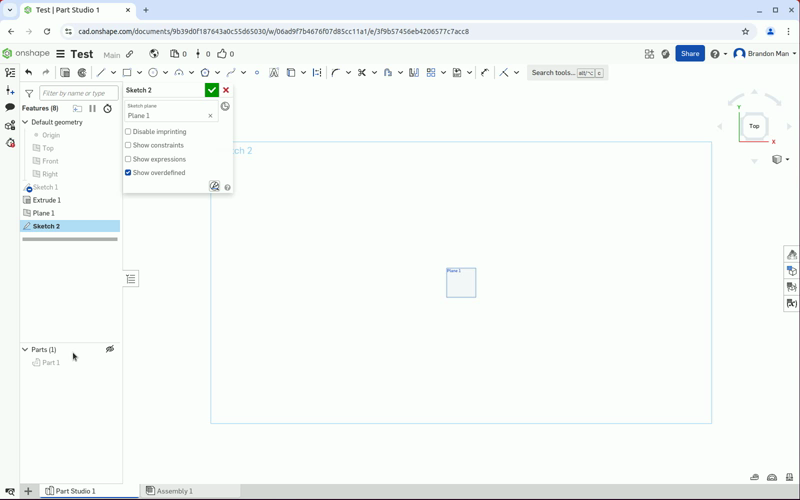
key_down(shift)
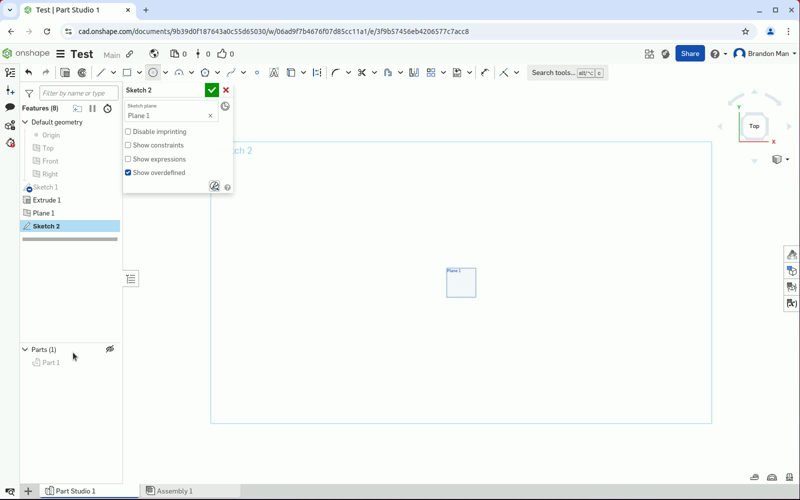
mouse_move(460, 282)
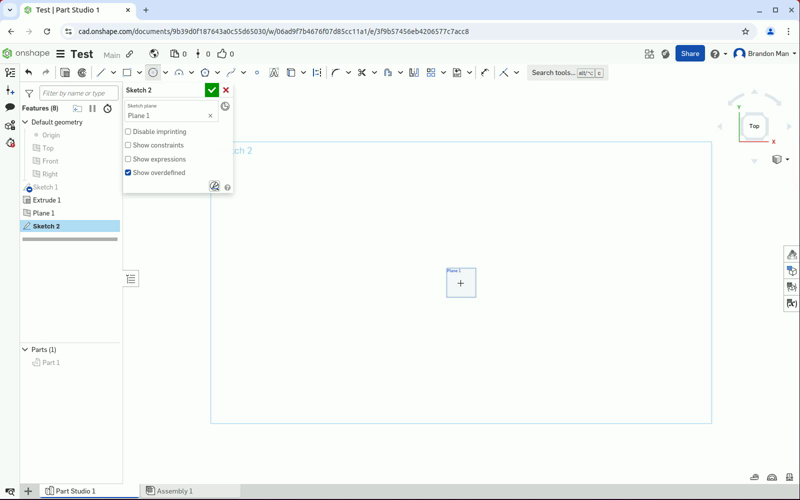
click(460, 282)
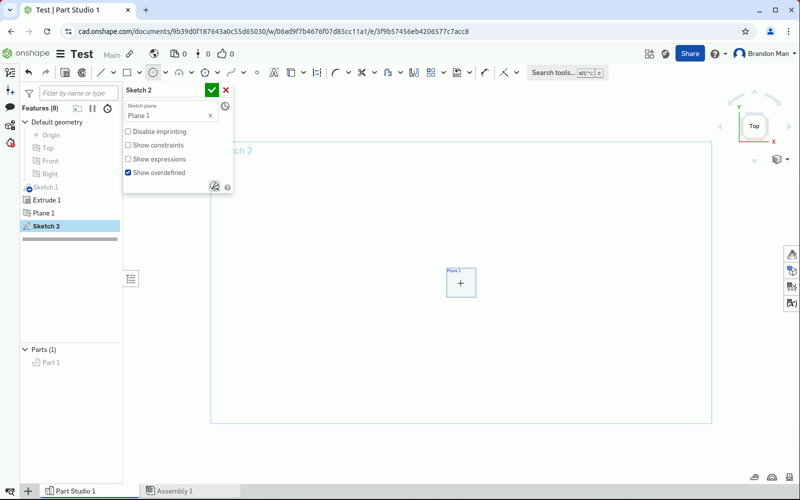
key_up(shift)
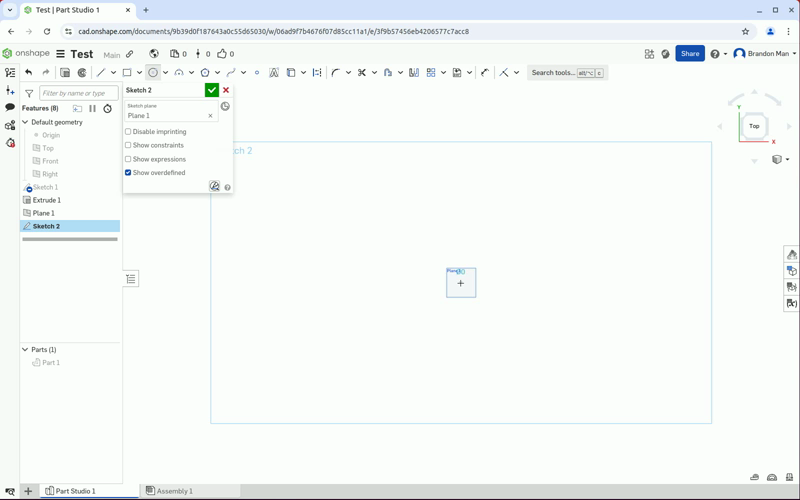
mouse_move(511, 282)
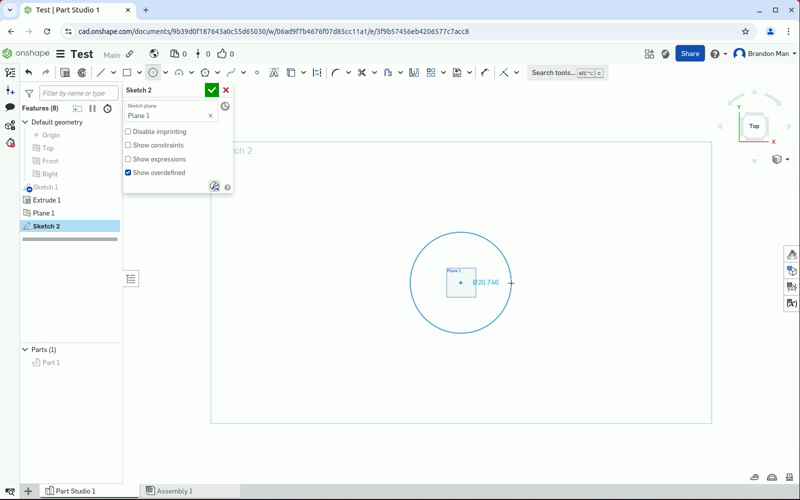
click(511, 282)
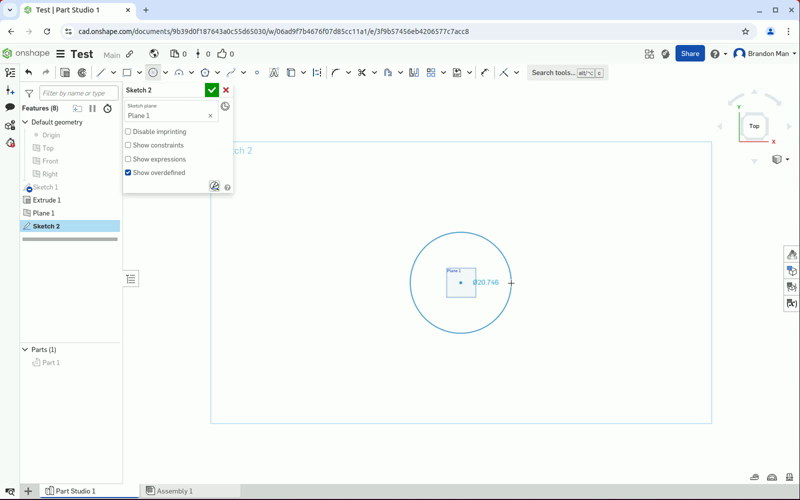
key(esc)
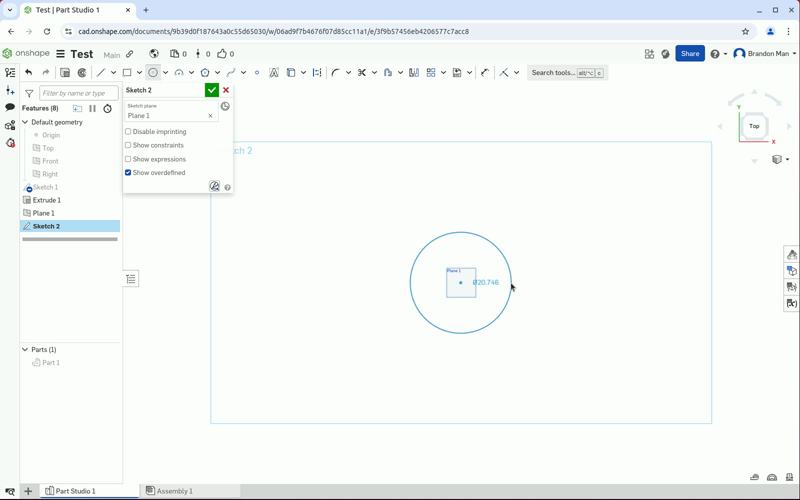
mouse_move(460, 246)
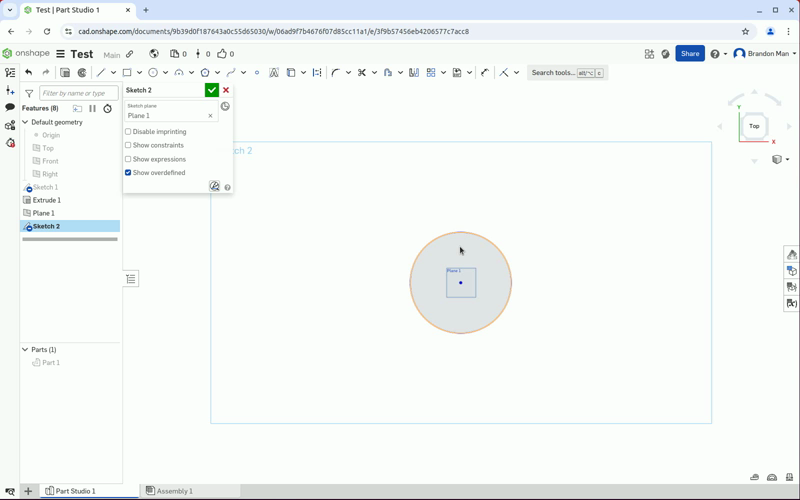
click(460, 246)
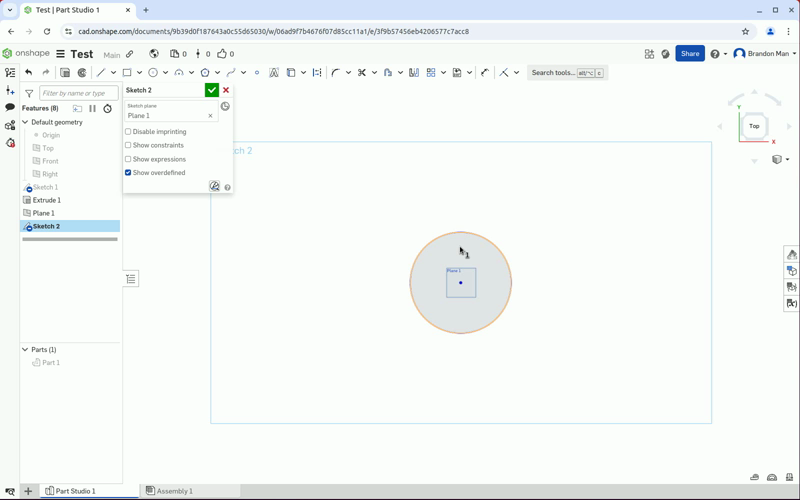
mouse_move(73, 352)
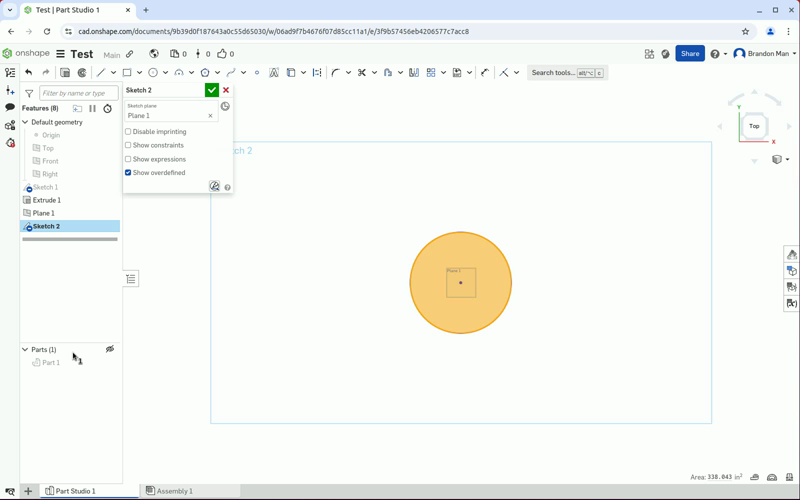
key(shift+y)
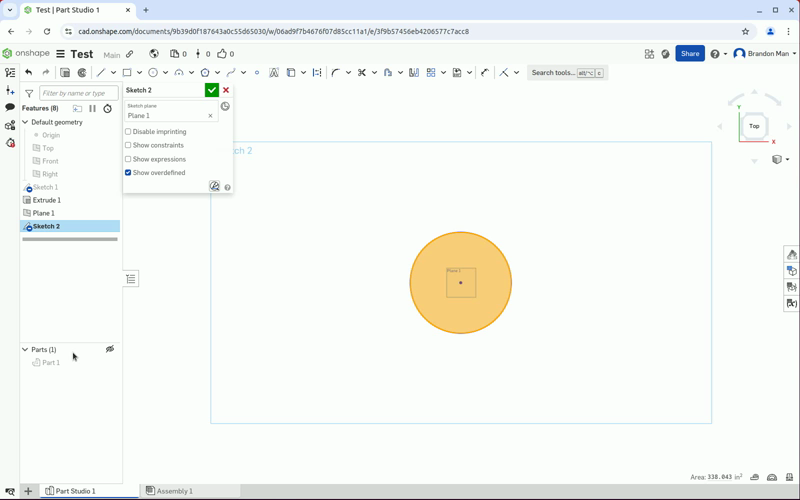
key(shift+e)
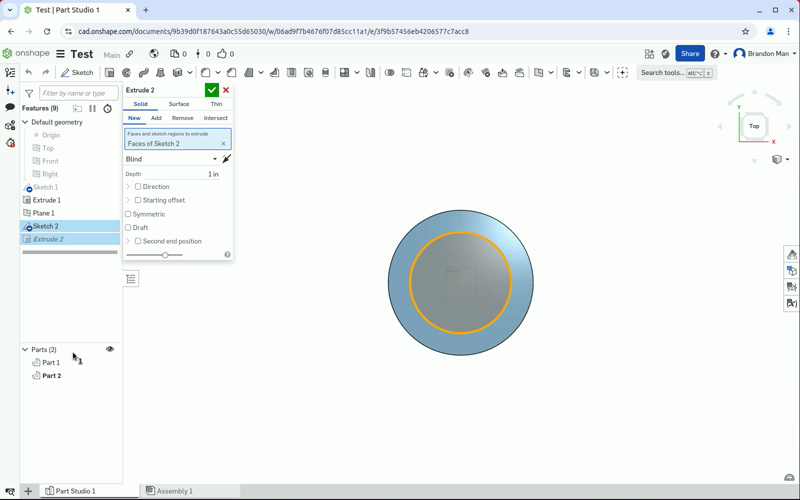
mouse_move(143, 106)
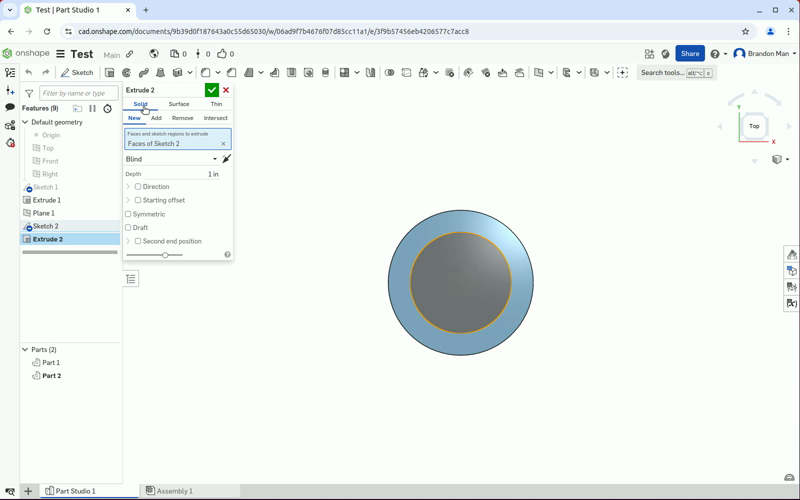
click(143, 106)
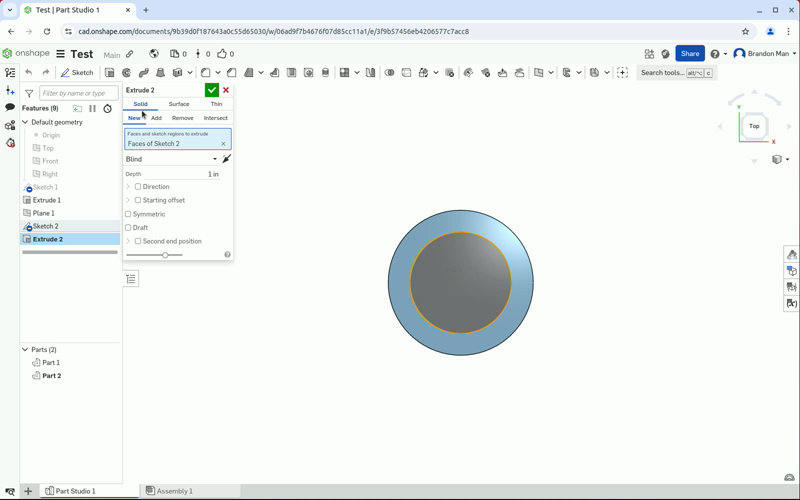
mouse_move(137, 120)
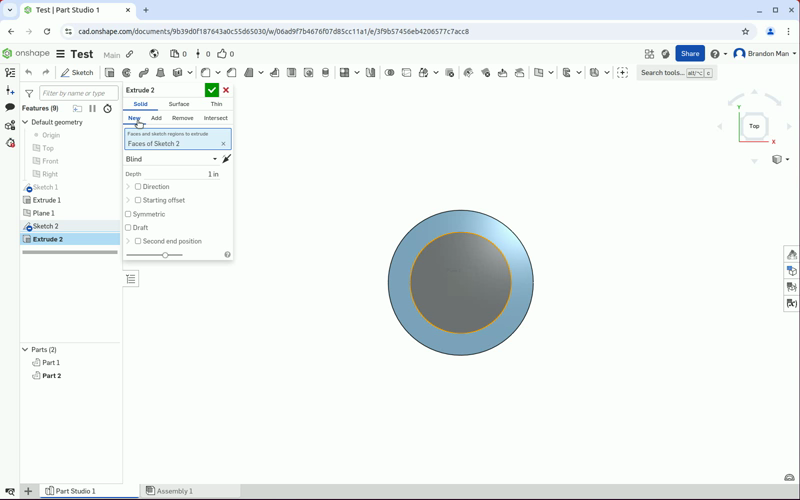
click(137, 120)
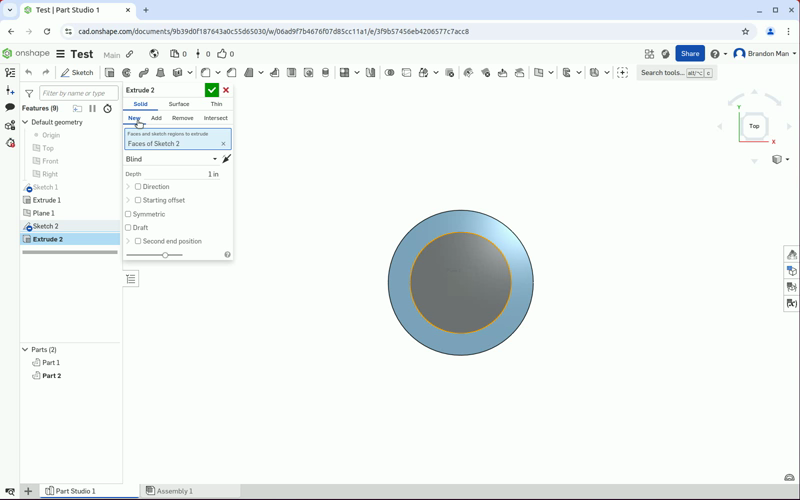
key(tab, 4)
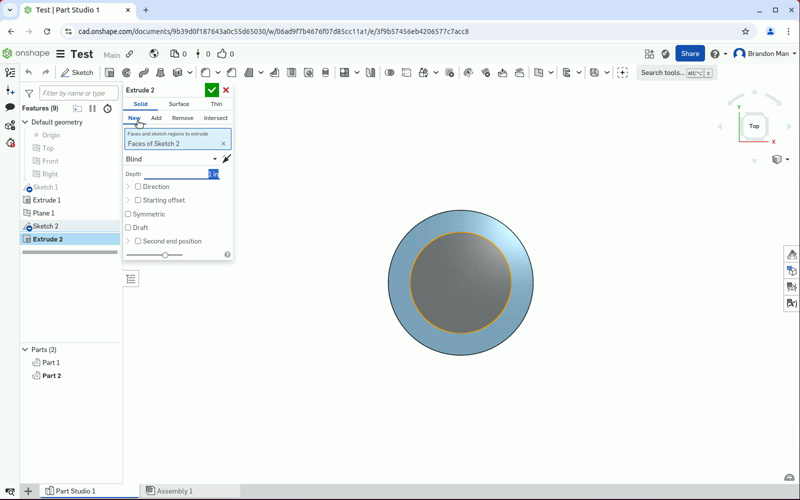
text(11.554)
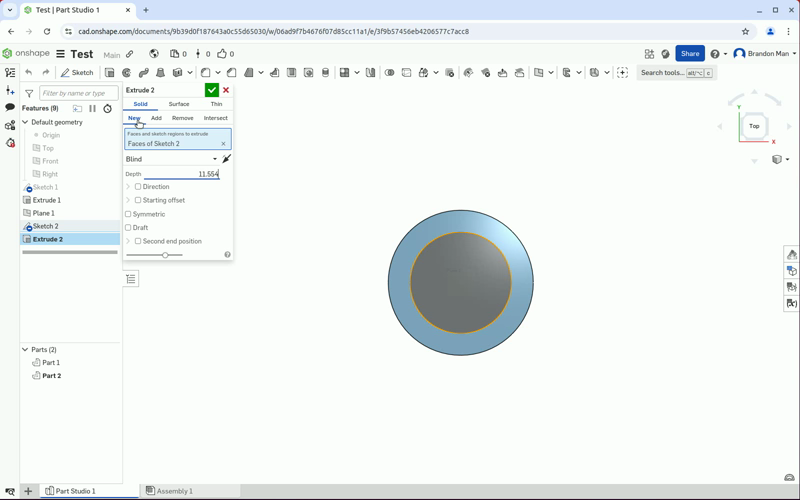
key(enter)
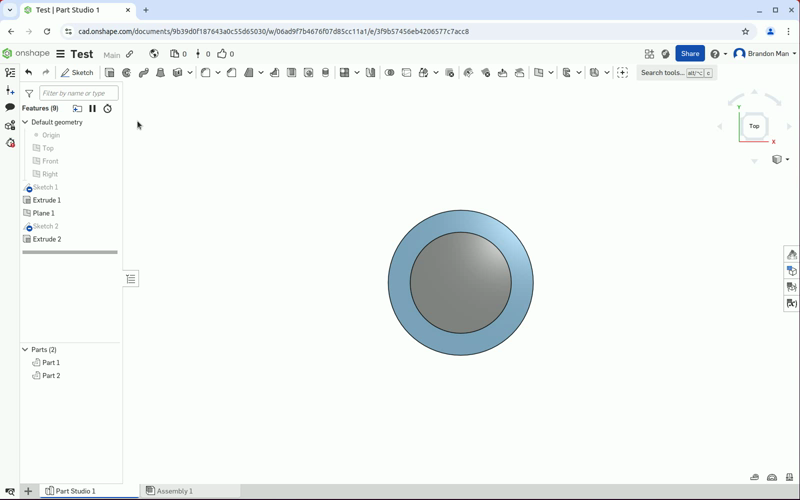
key(shift+h)
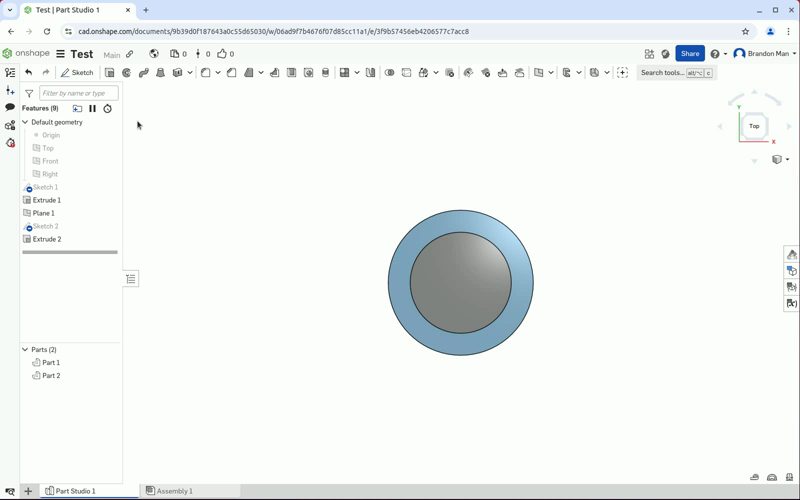
key(shift+h)
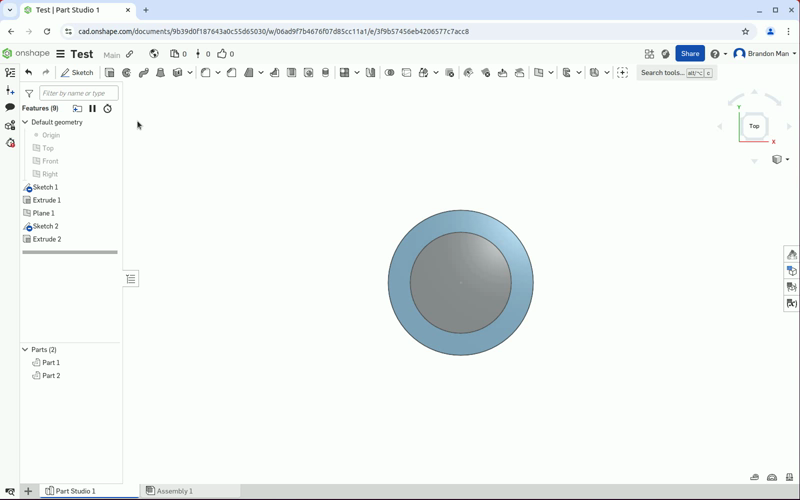
key(shift+7)
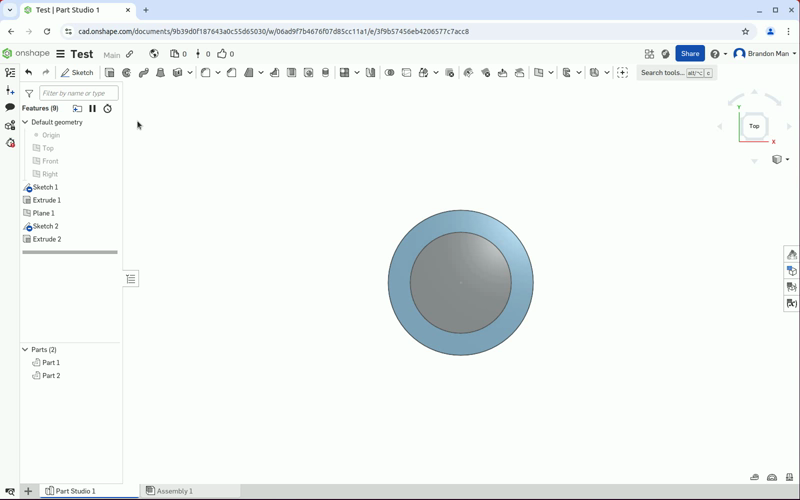
key(up, 3)
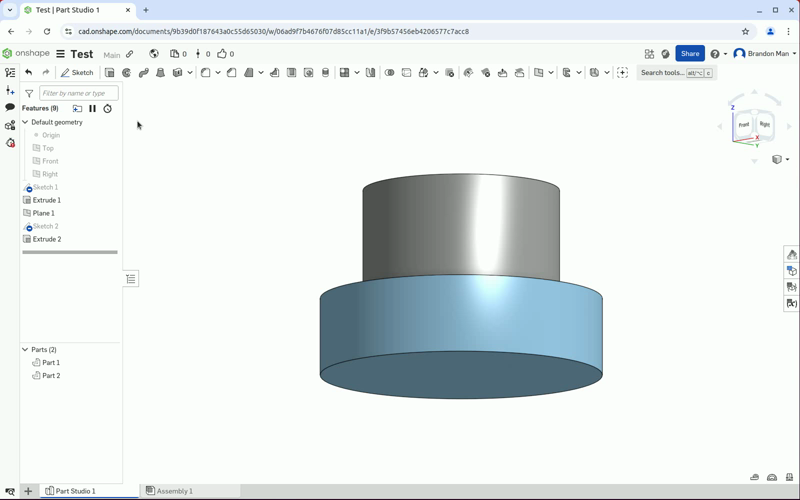
key(left, 3)
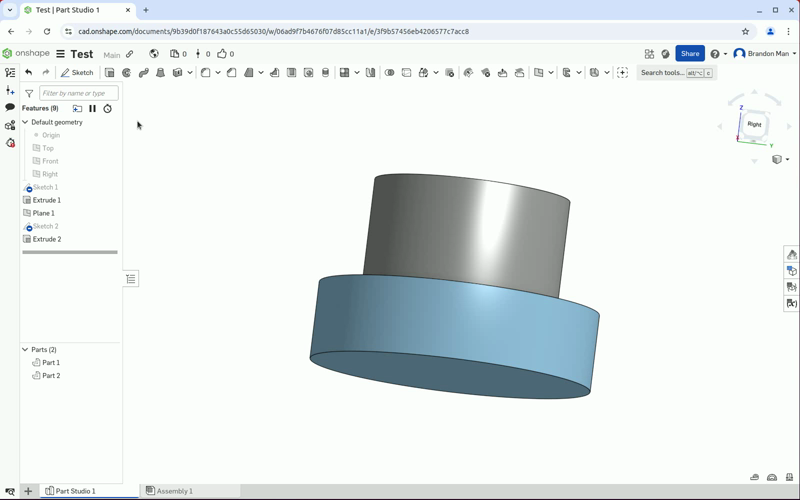
key(right, 3)
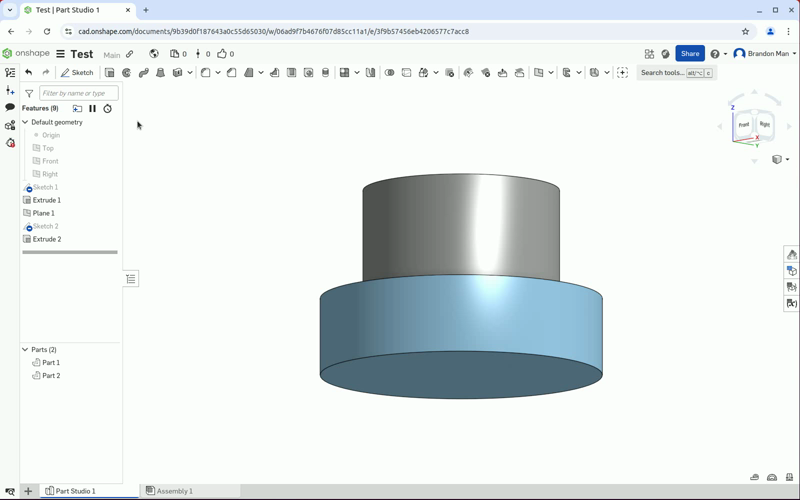
key(down, 3)
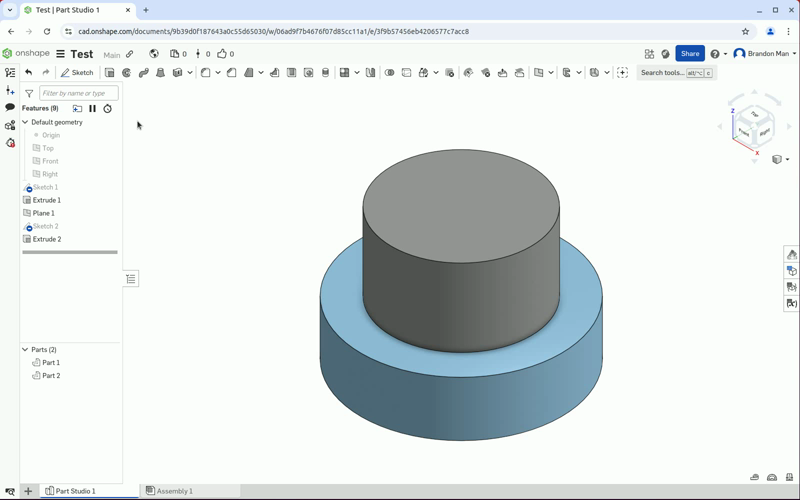
mouse_move(73, 189)
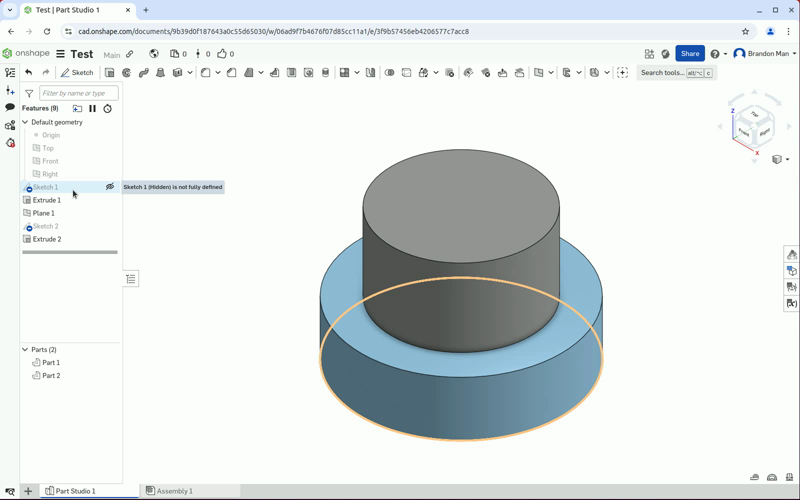
click(73, 189)